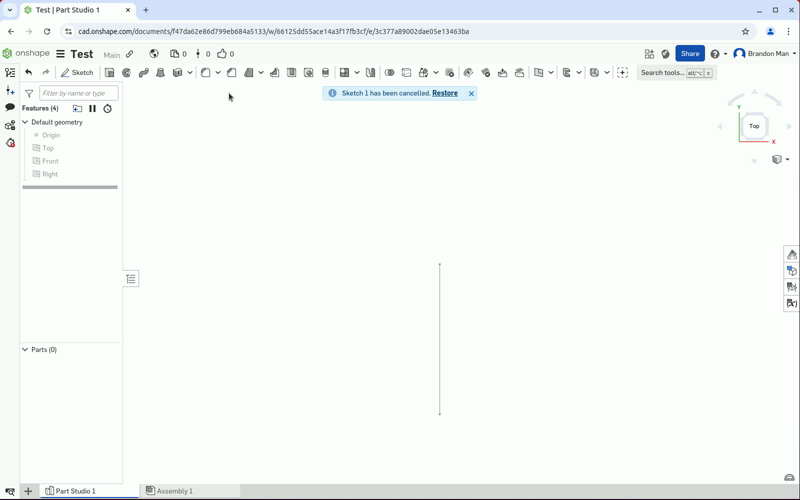
key(shift+h)
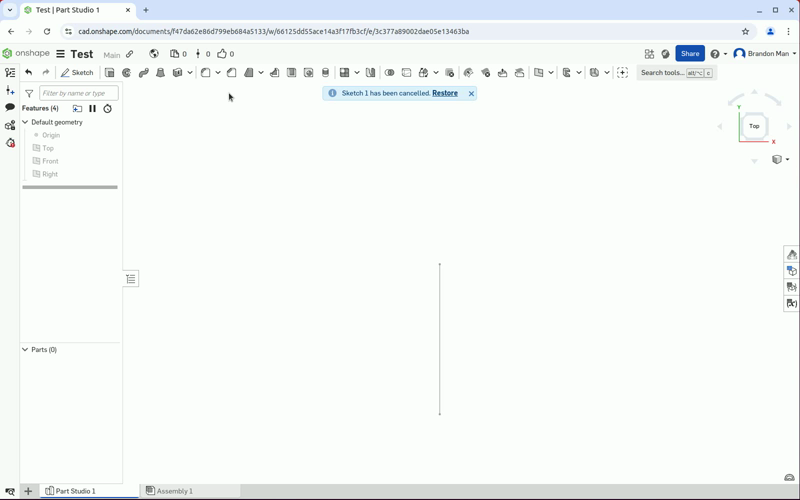
key(shift+s)
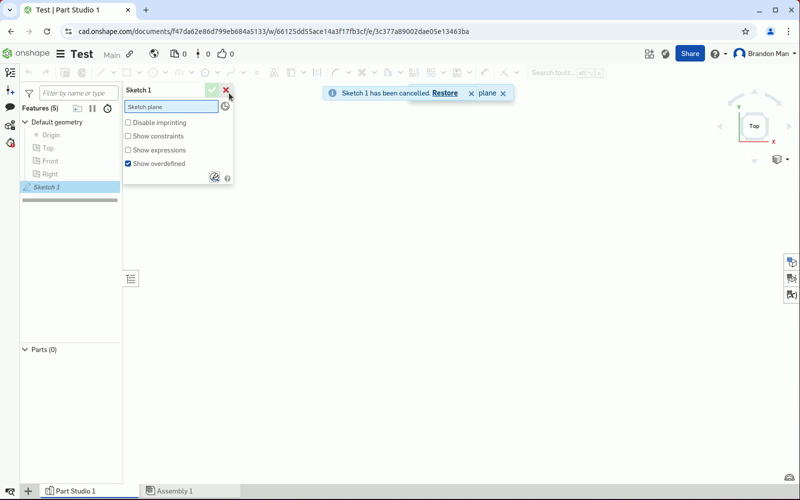
mouse_move(73, 150)
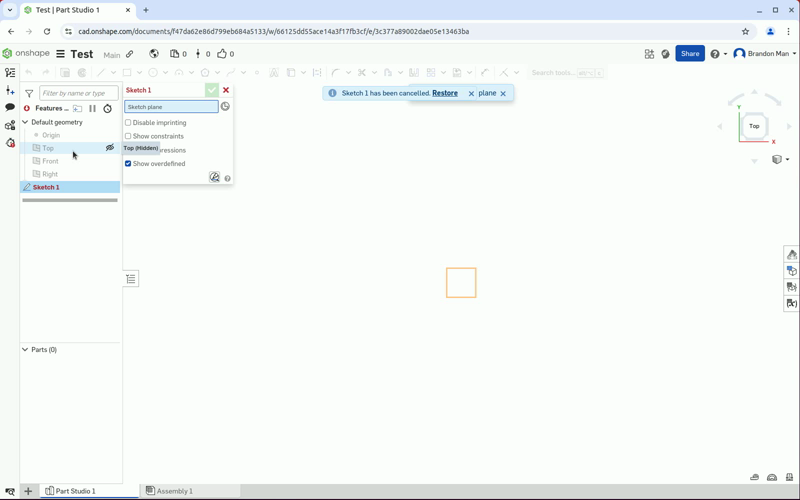
click(73, 150)
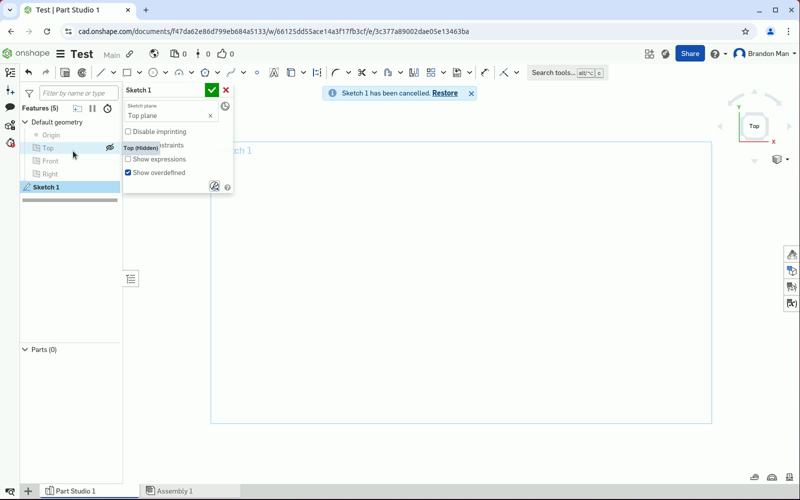
mouse_move(73, 352)
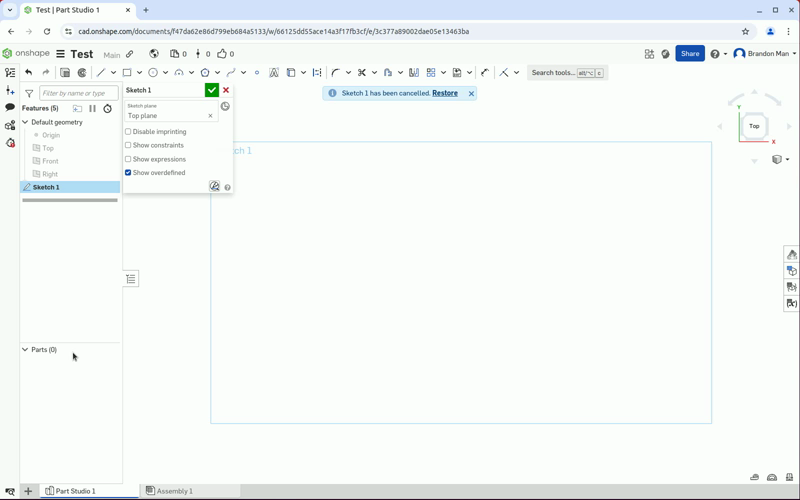
key(y)
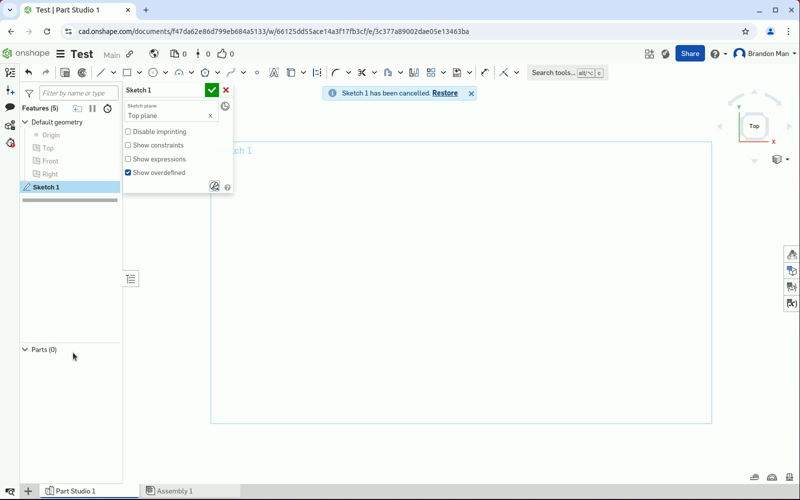
key(c)
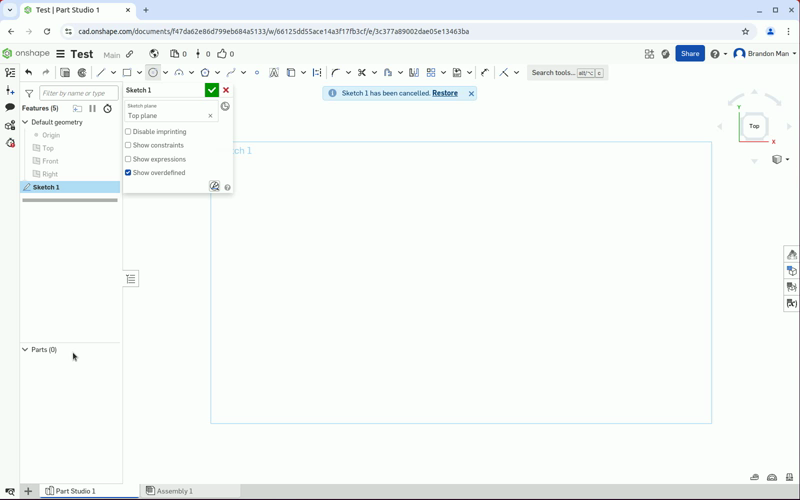
key_down(shift)
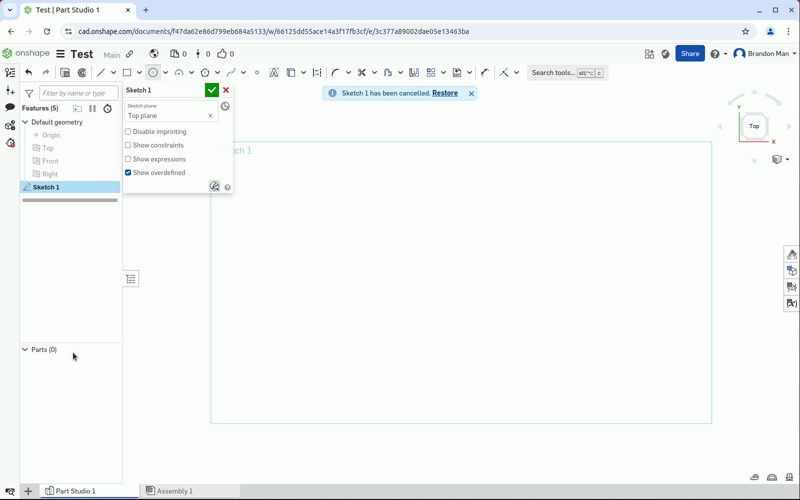
mouse_move(461, 282)
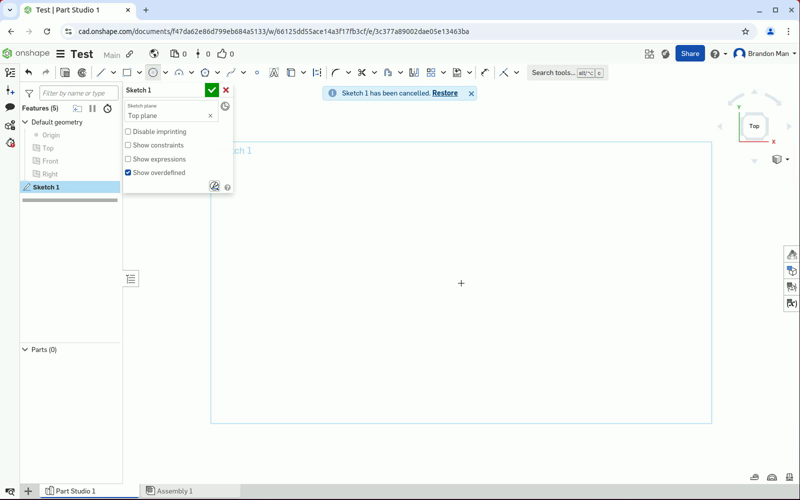
click(461, 282)
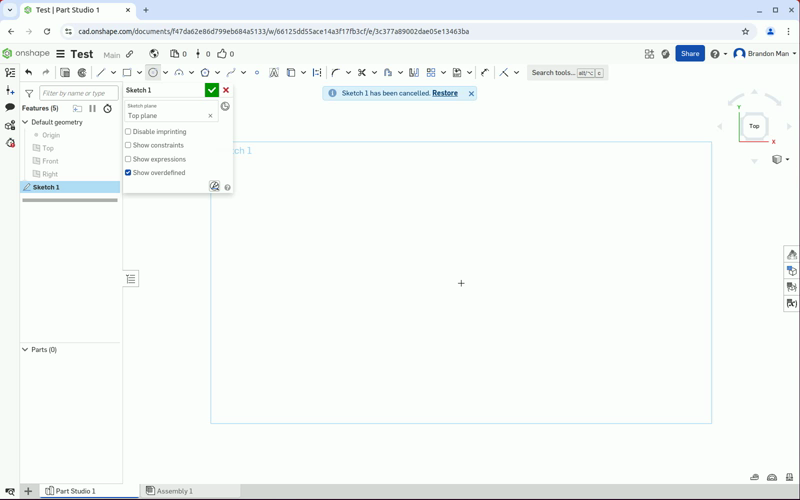
key_up(shift)
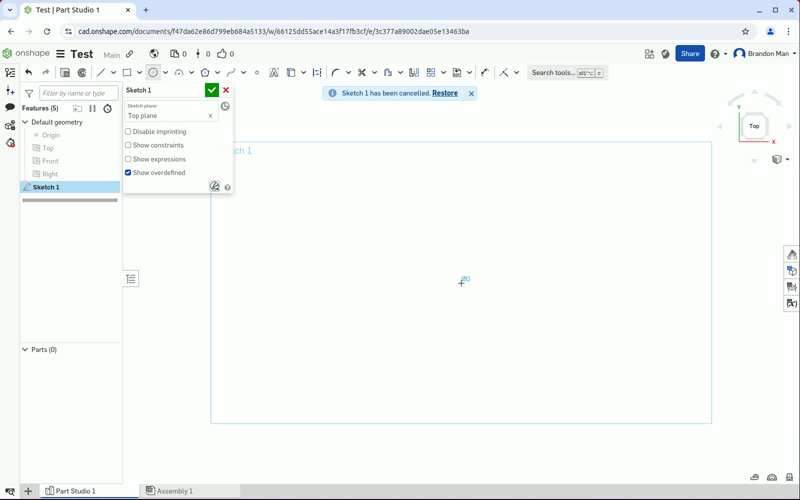
mouse_move(574, 282)
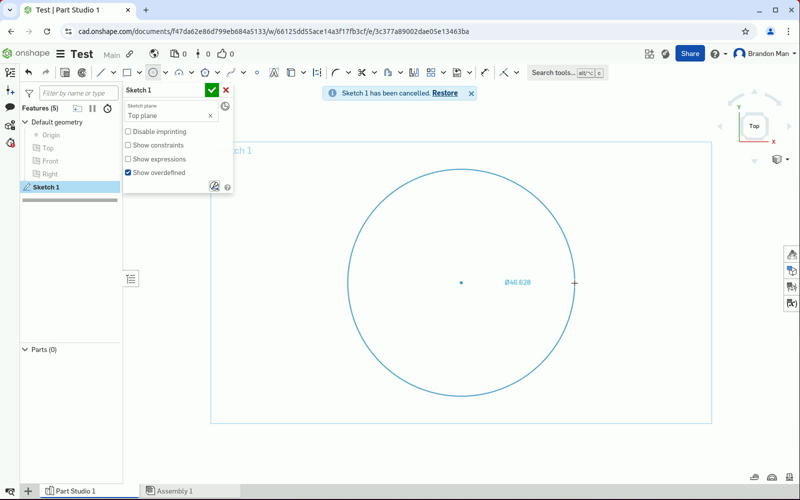
click(574, 282)
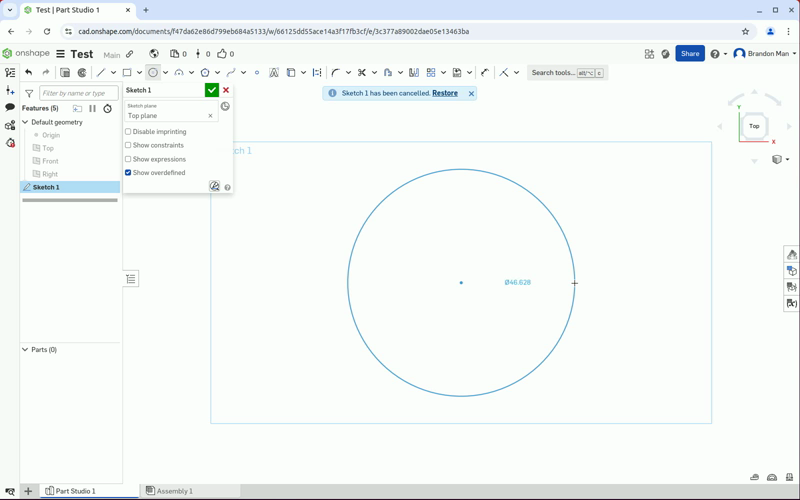
key(esc)
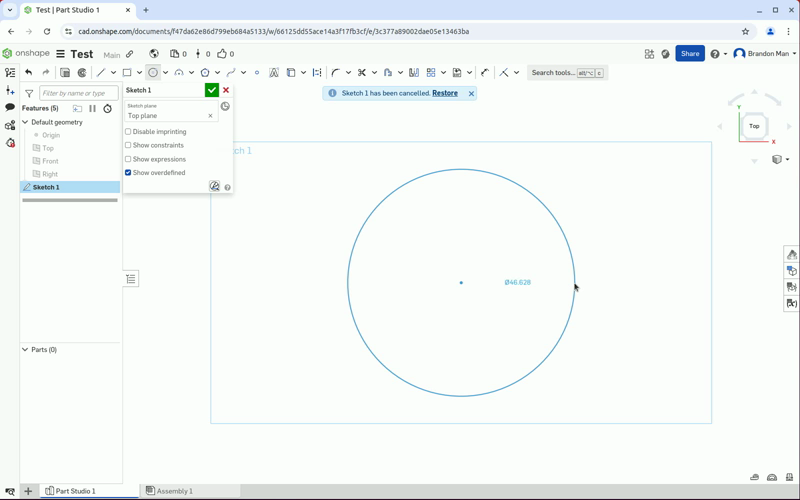
mouse_move(474, 312)
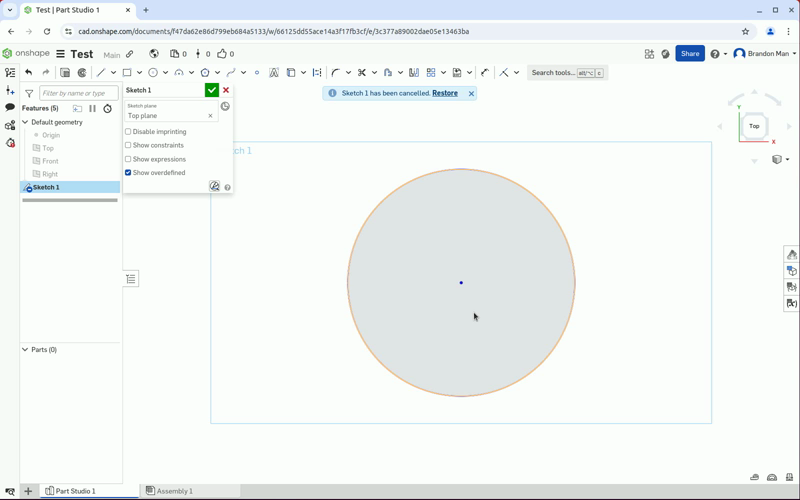
click(474, 312)
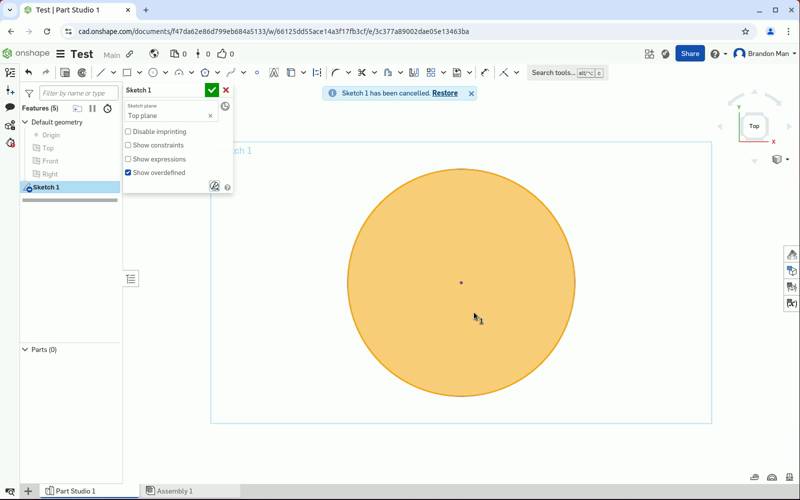
mouse_move(73, 352)
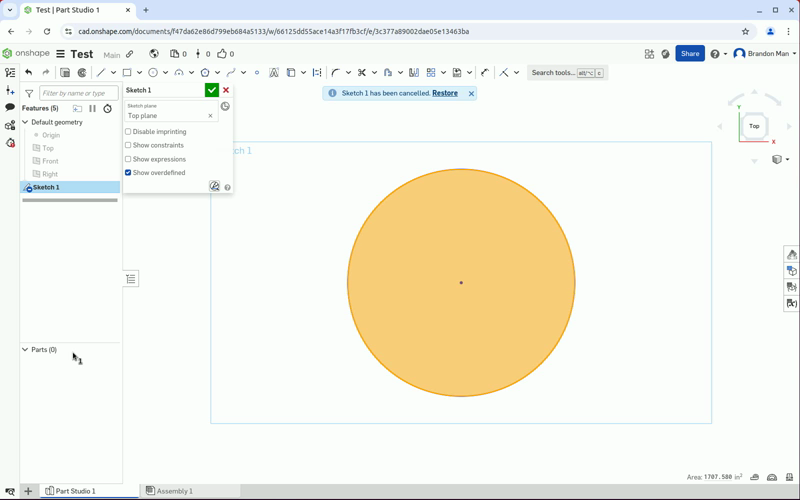
key(shift+y)
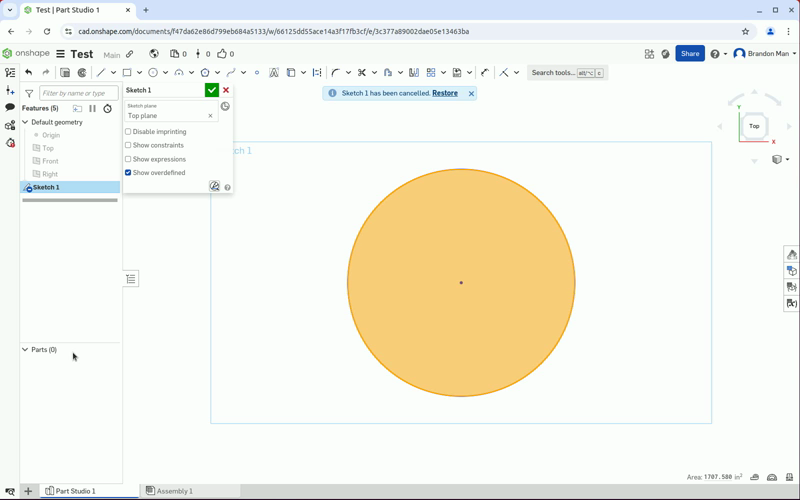
key(shift+e)
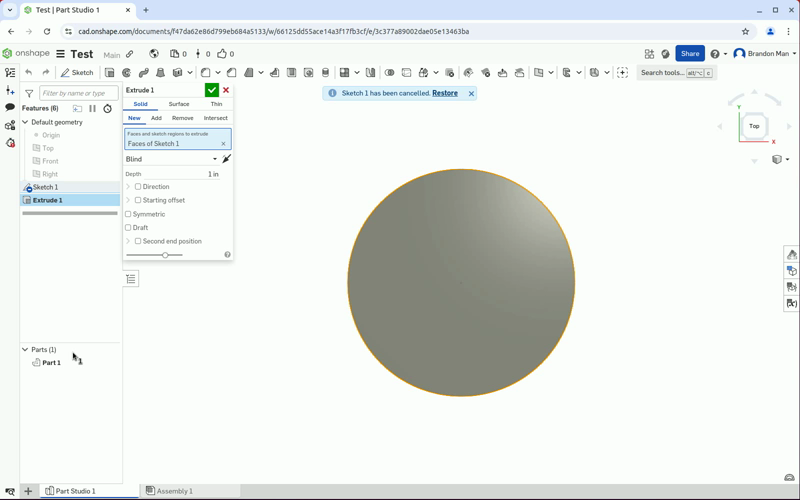
mouse_move(143, 106)
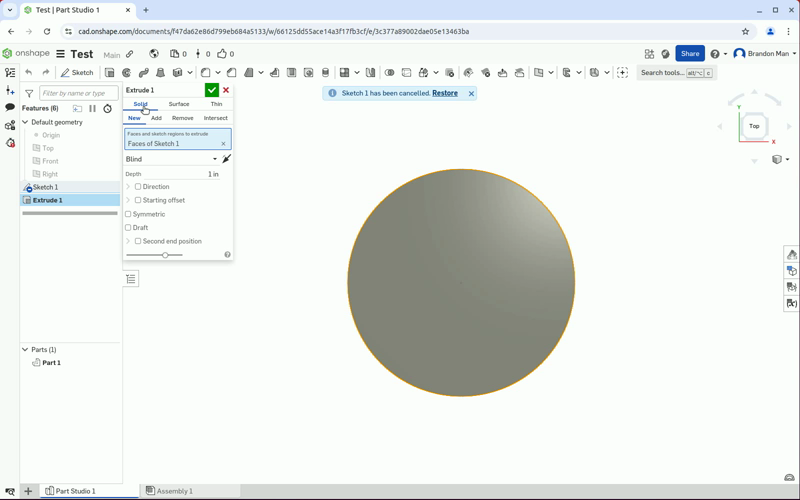
click(143, 106)
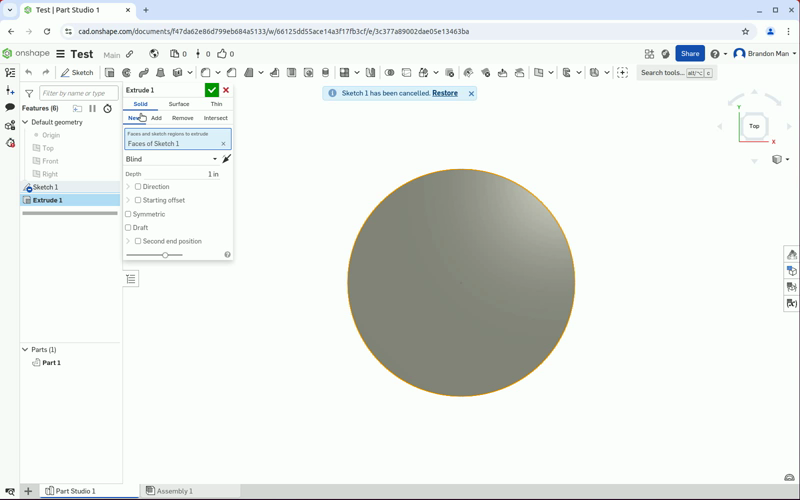
mouse_move(137, 120)
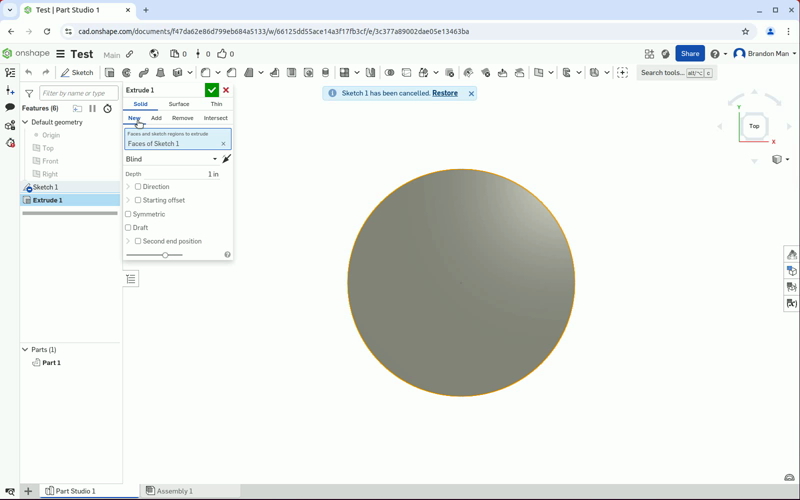
click(137, 120)
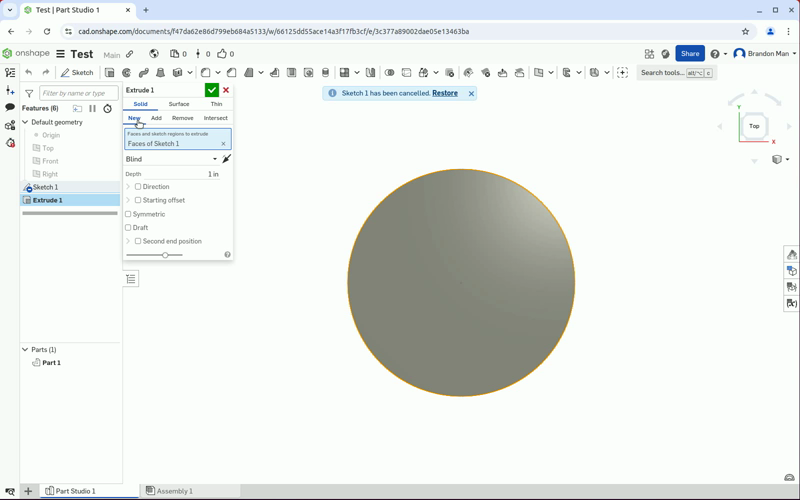
key(tab, 4)
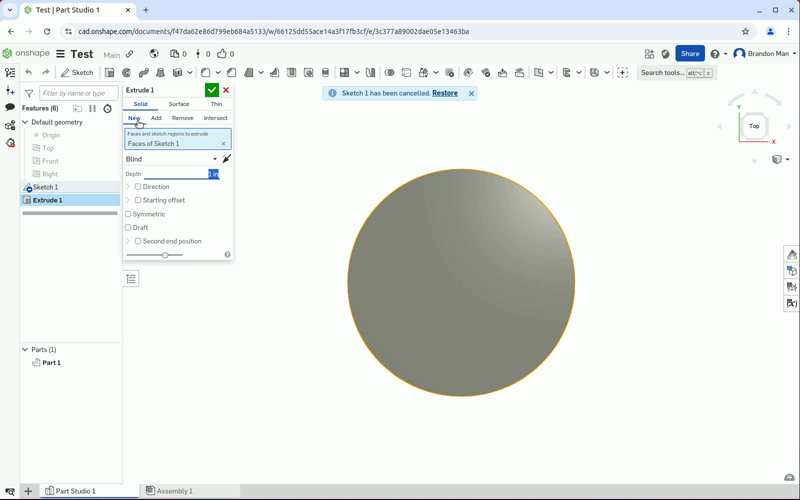
text(-3.851)
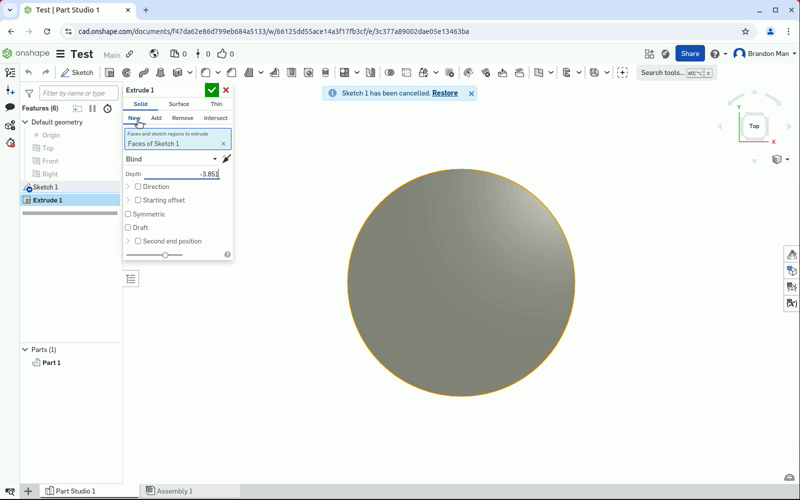
key(enter)
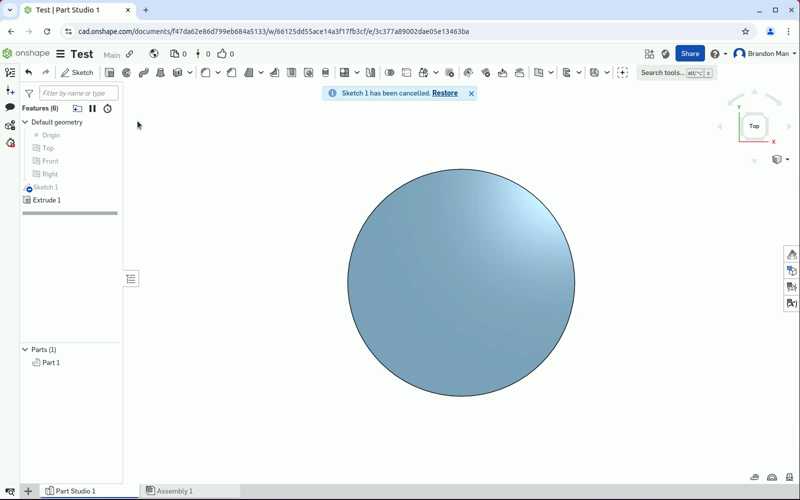
key(shift+h)
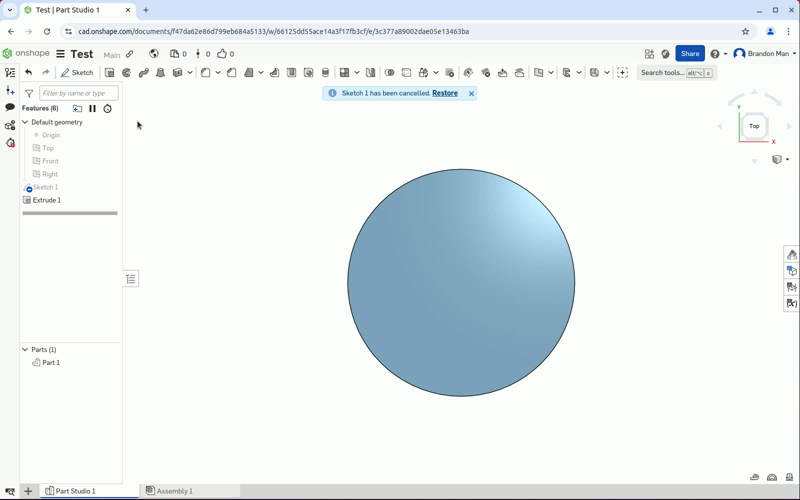
key(shift+h)
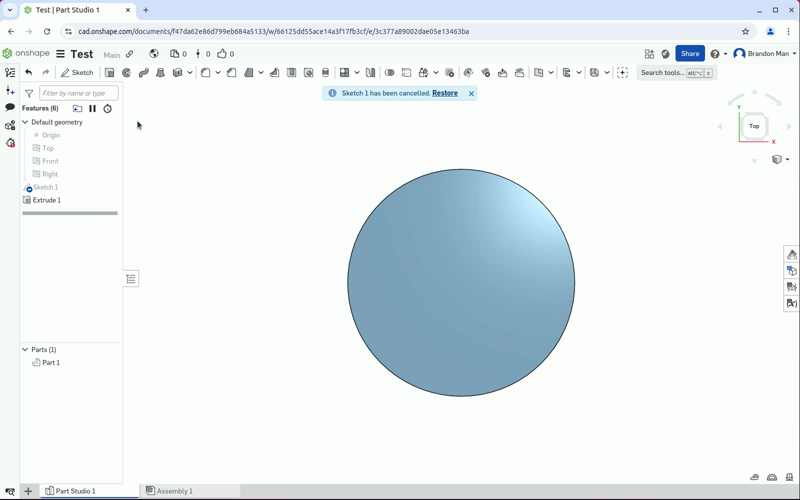
mouse_move(73, 189)
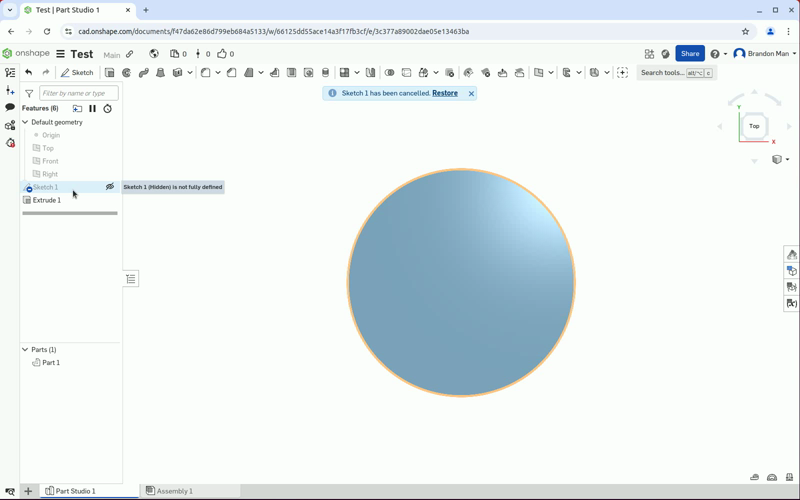
click(73, 189)
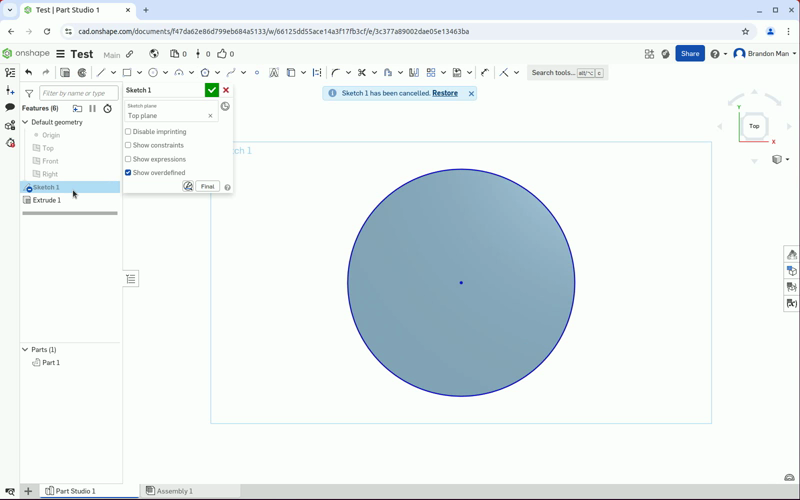
mouse_move(229, 92)
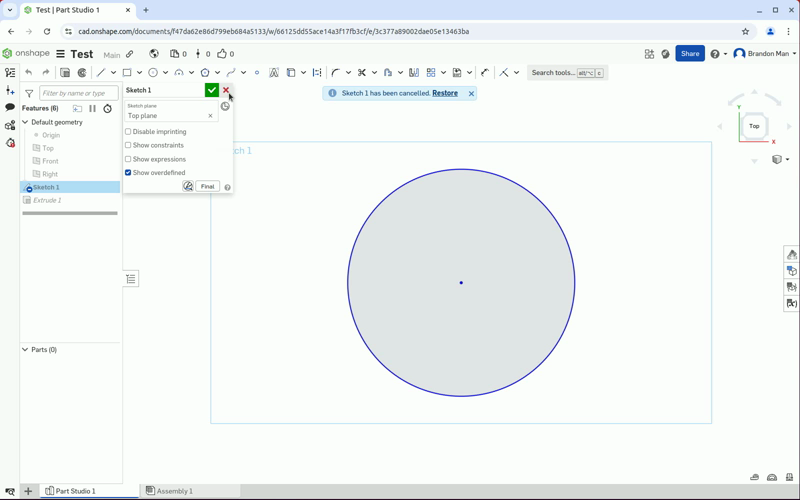
click(229, 92)
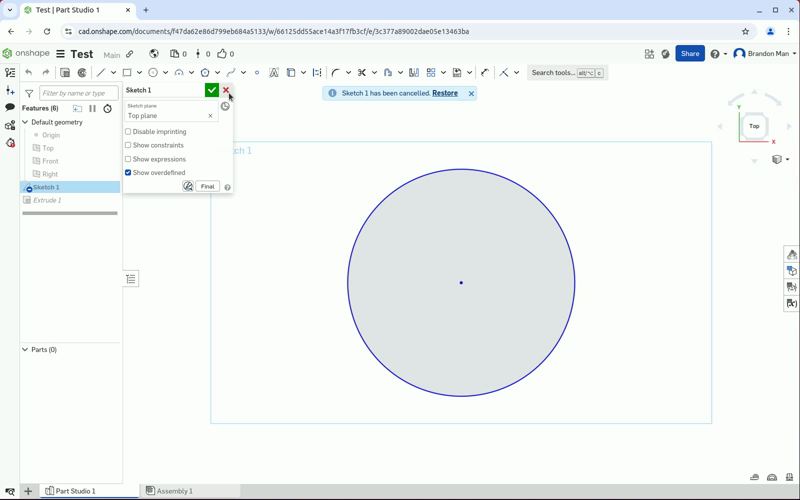
key(shift+s)
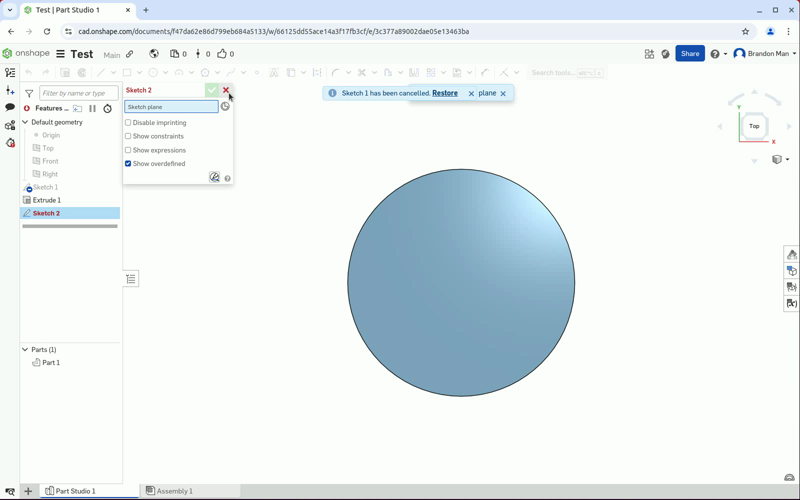
mouse_move(73, 150)
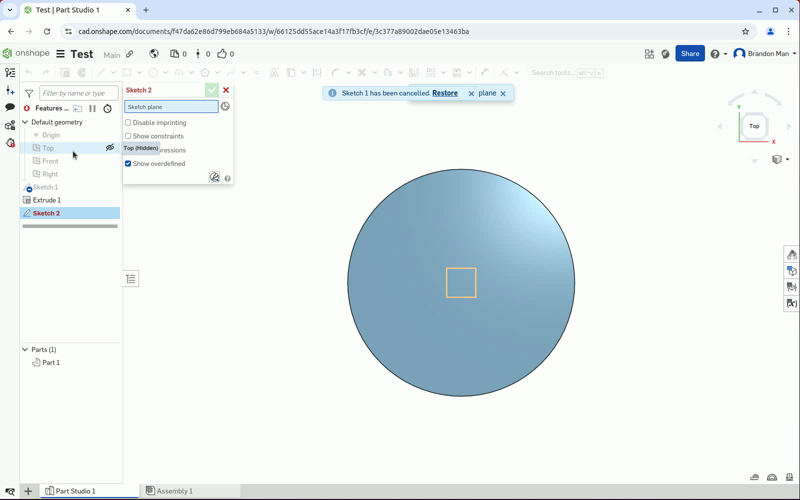
click(73, 150)
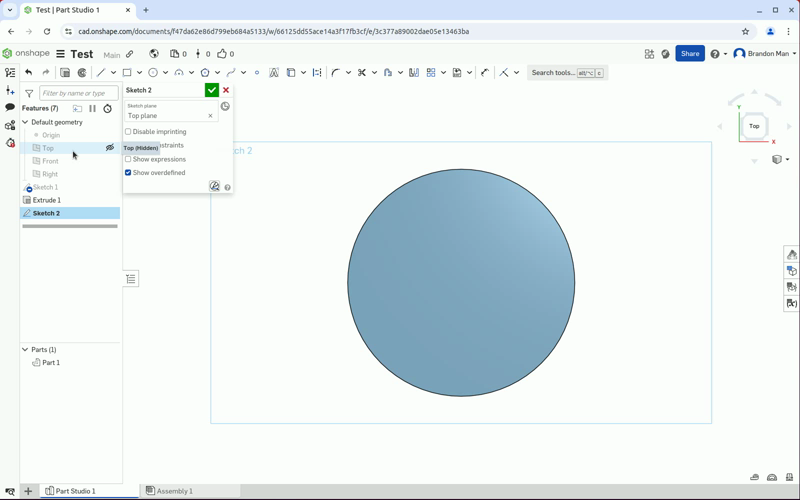
mouse_move(73, 352)
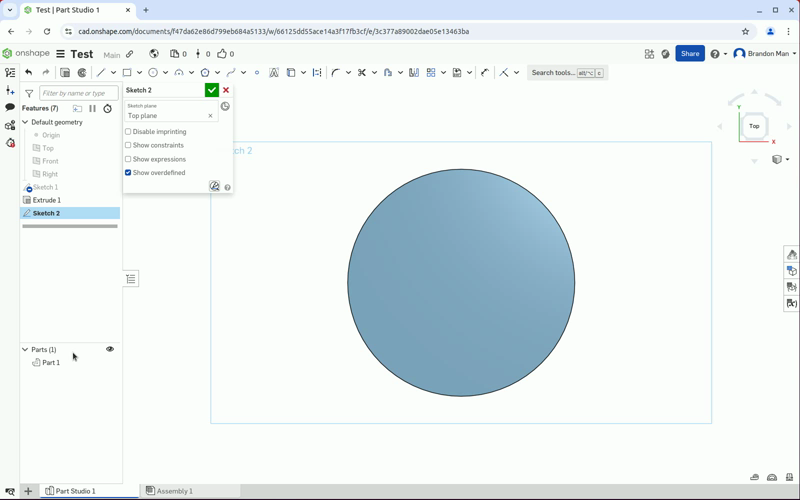
key(y)
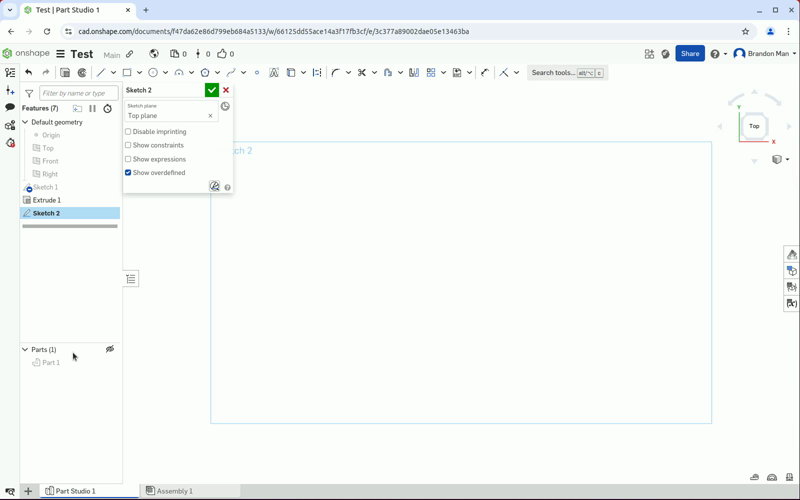
key(c)
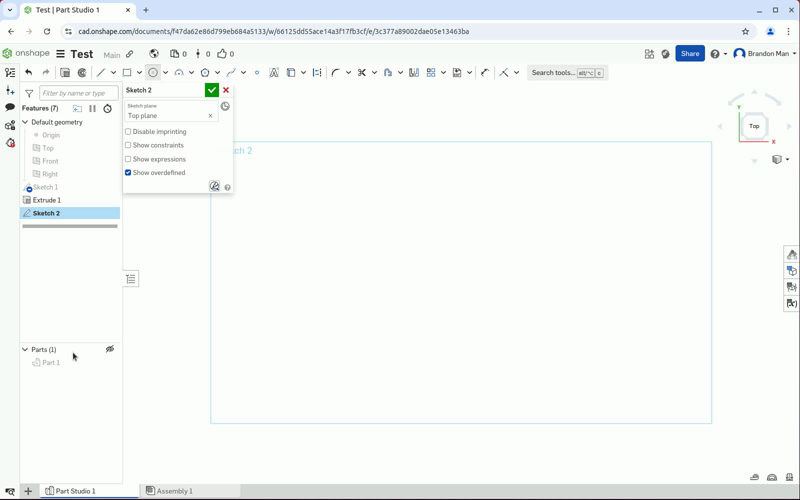
key_down(shift)
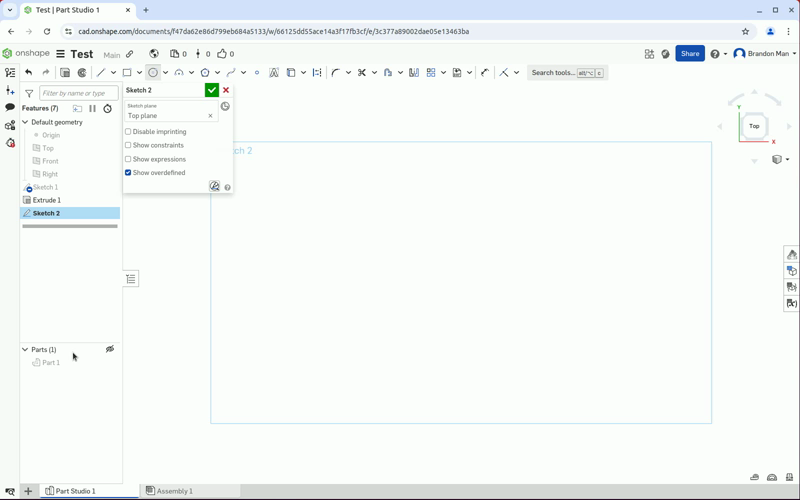
mouse_move(461, 282)
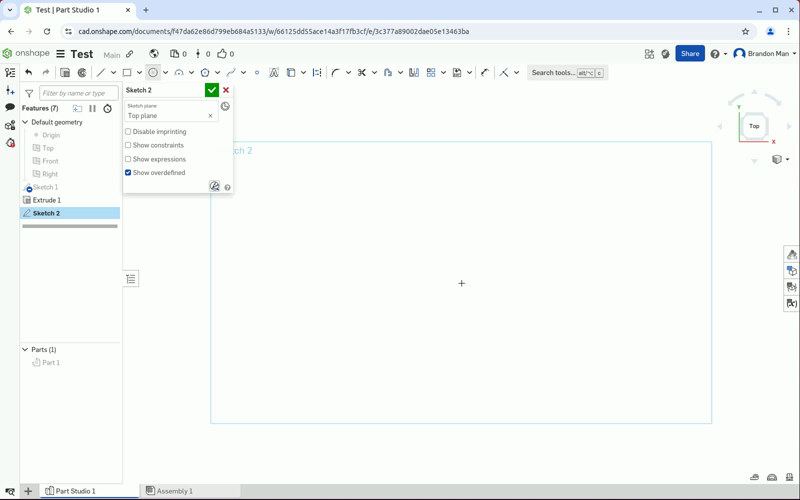
click(461, 282)
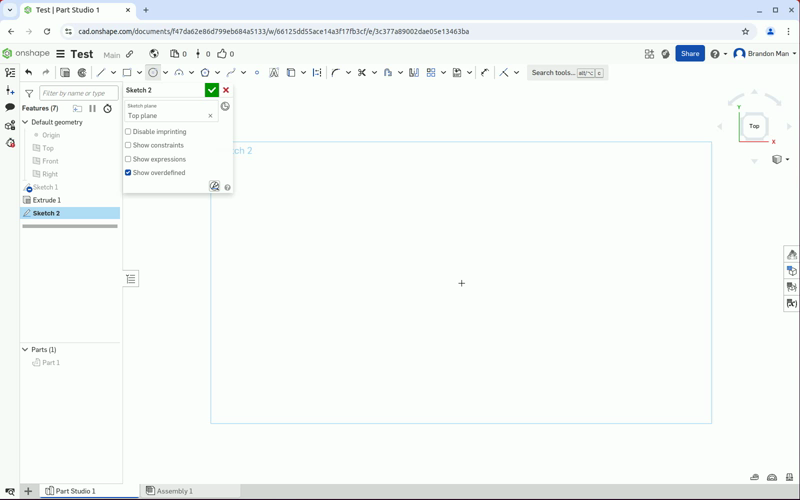
key_up(shift)
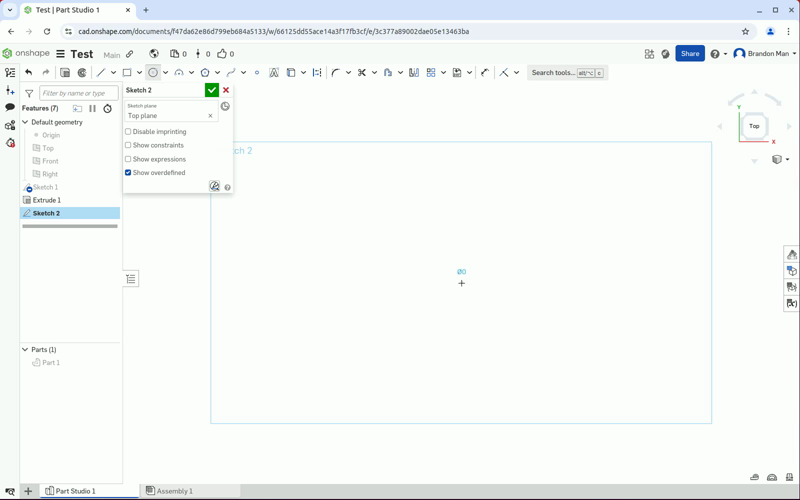
mouse_move(562, 282)
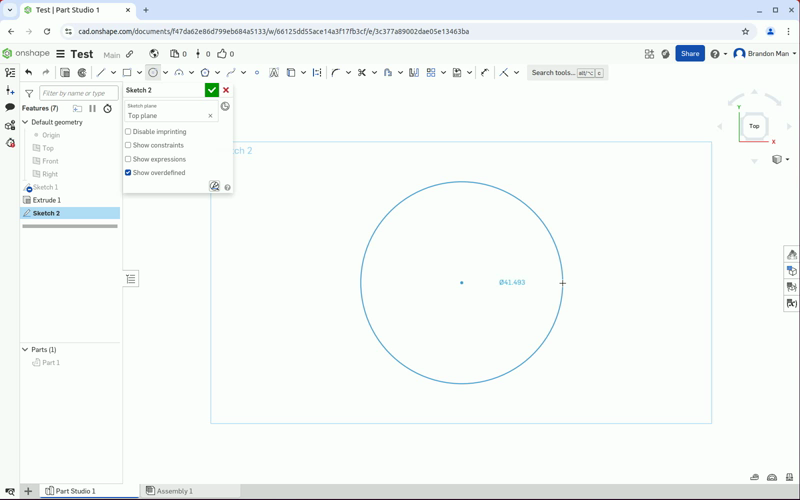
click(562, 282)
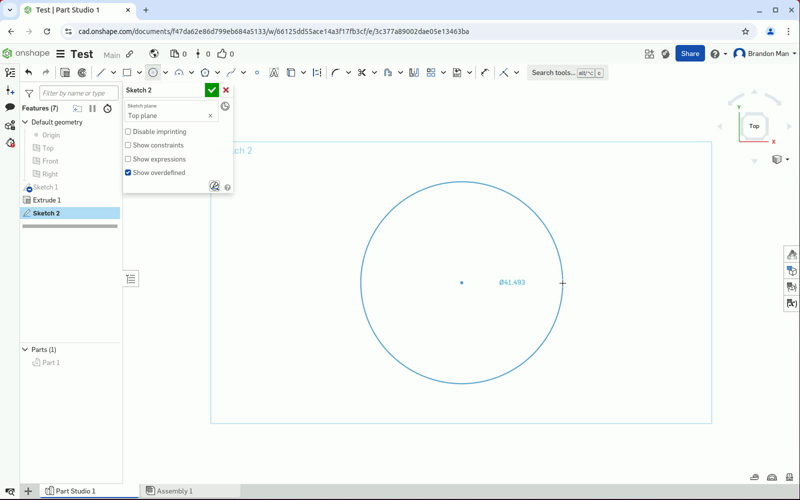
key(esc)
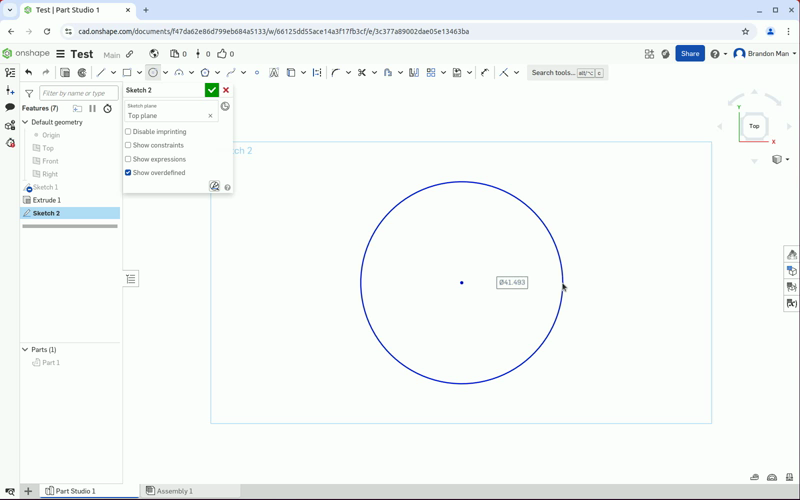
mouse_move(420, 328)
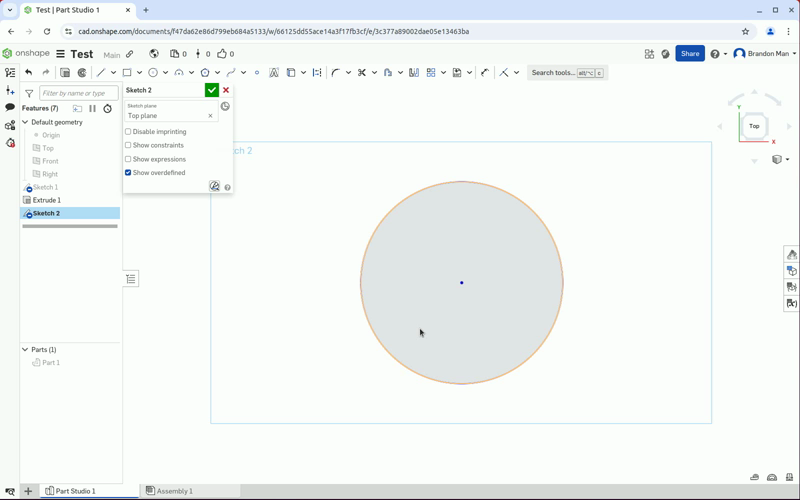
click(420, 328)
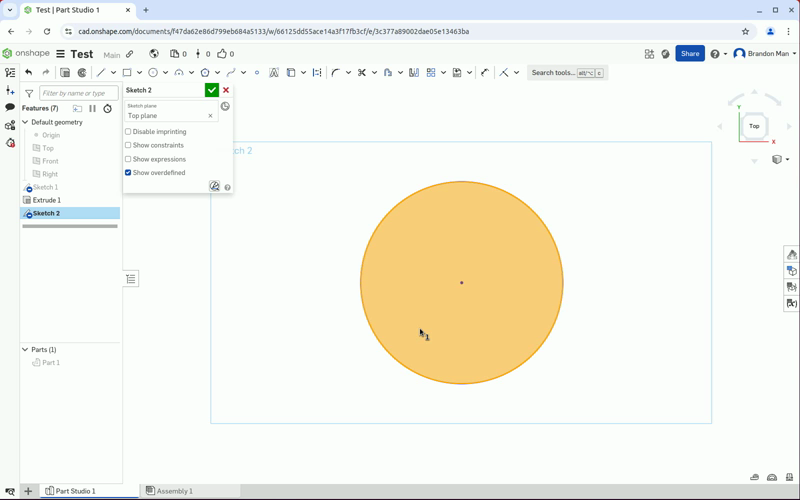
mouse_move(73, 352)
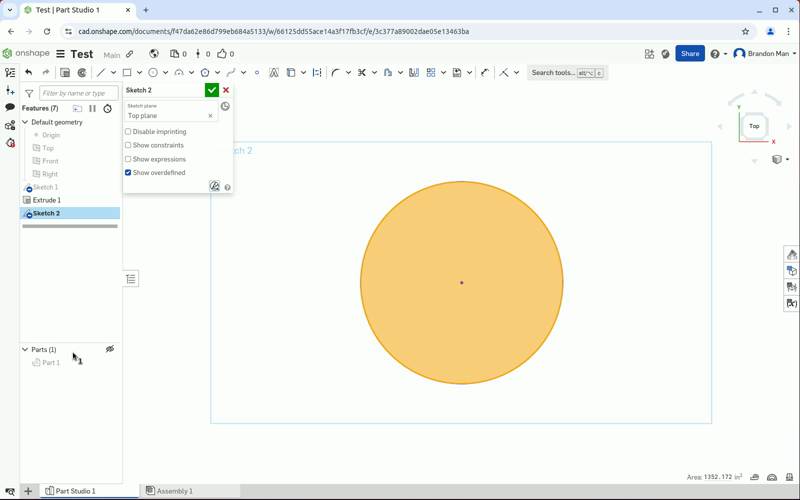
key(shift+y)
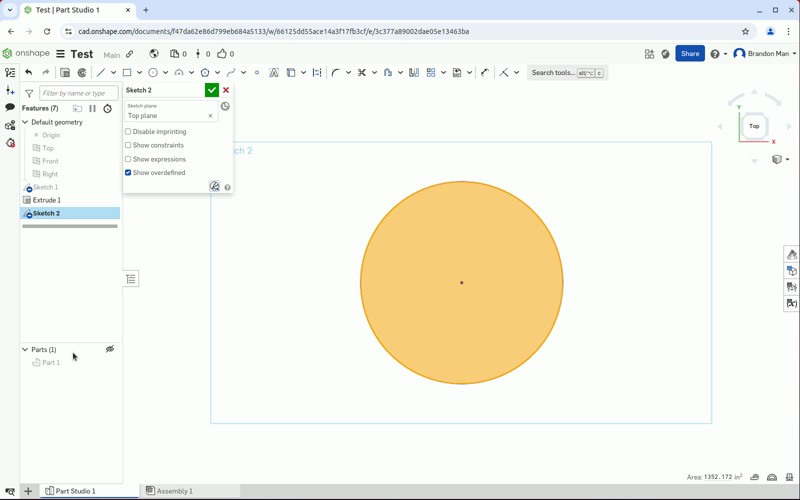
key(shift+e)
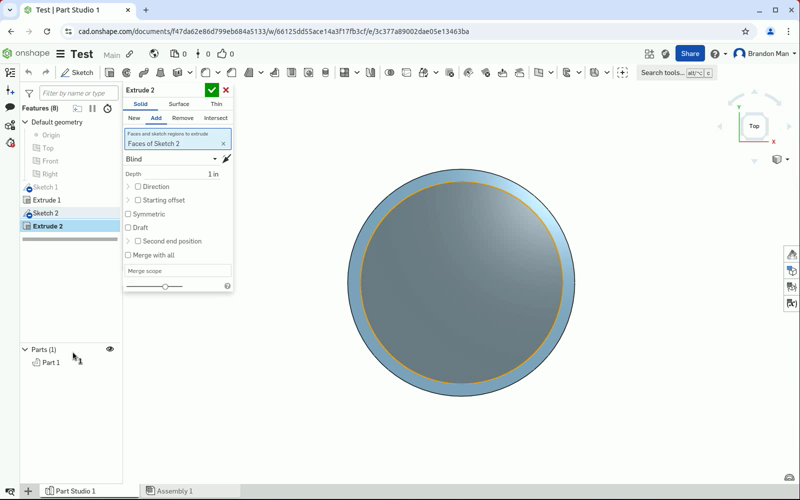
mouse_move(143, 106)
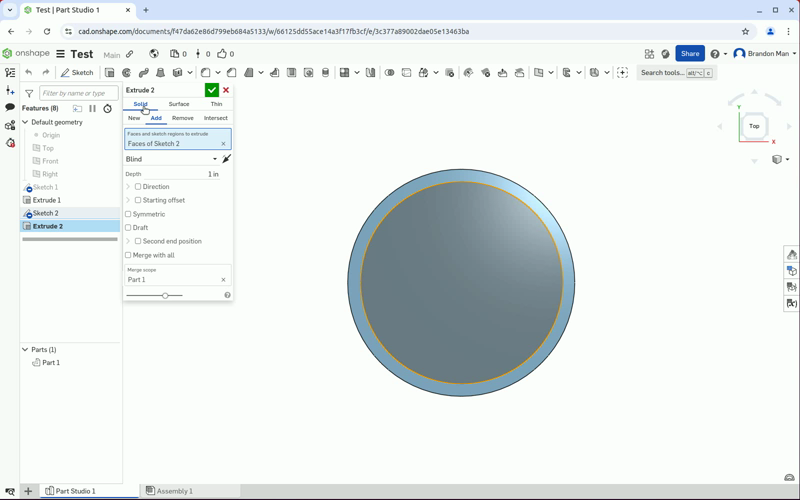
click(143, 106)
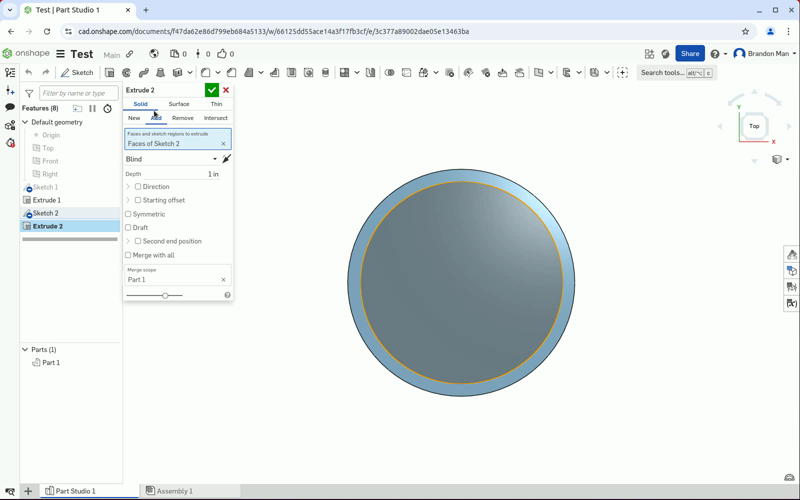
mouse_move(186, 120)
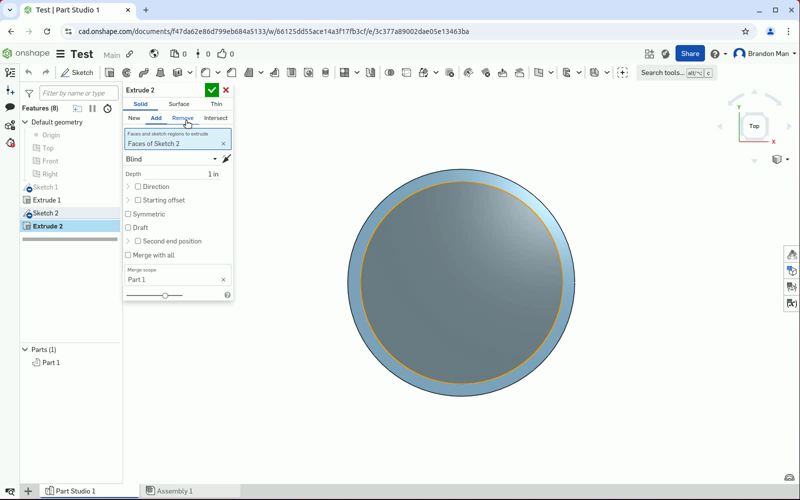
click(186, 120)
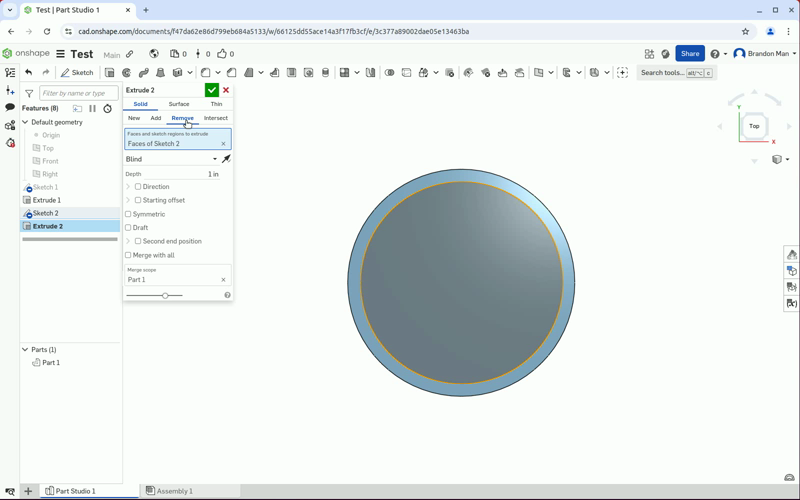
key(tab, 4)
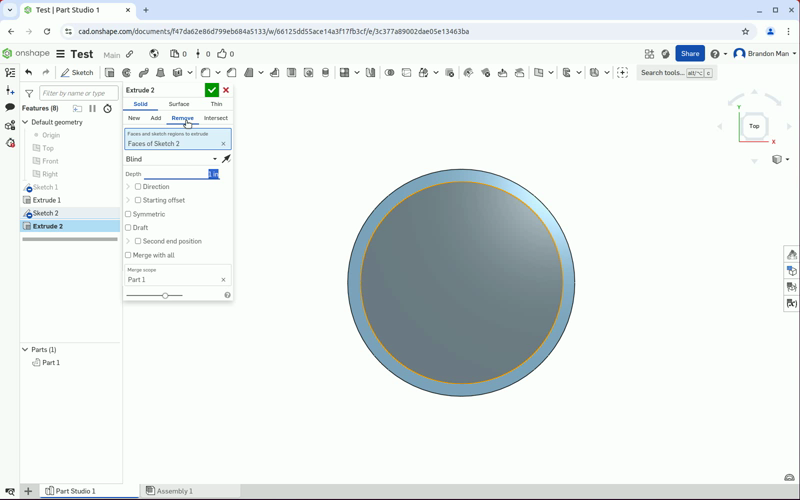
text(0.722)
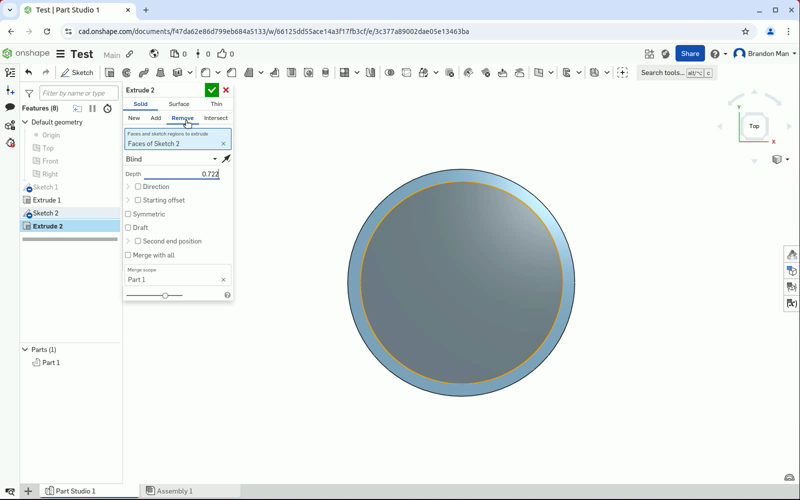
key(tab, 6)
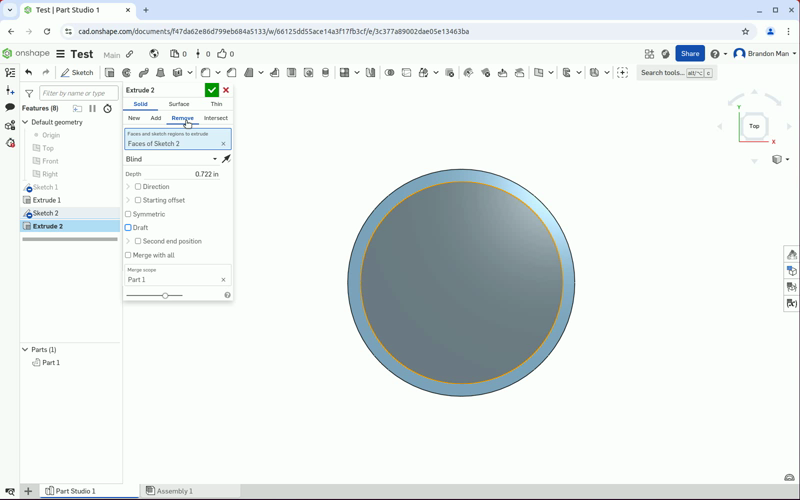
key(space)
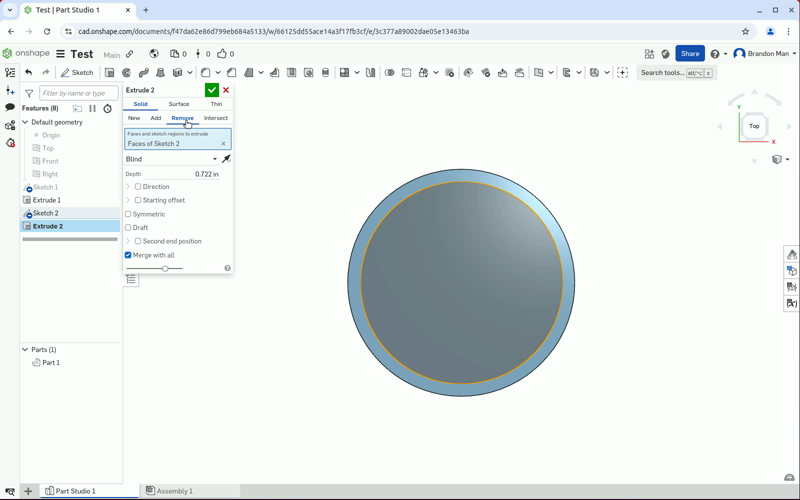
key(enter)
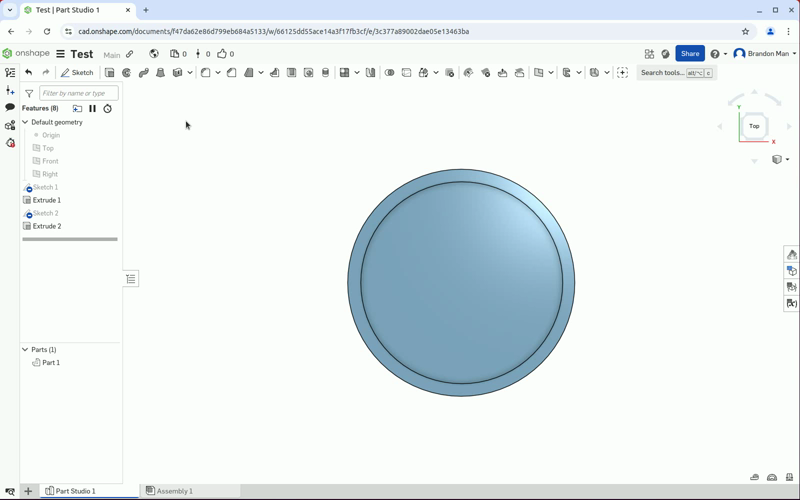
key(shift+h)
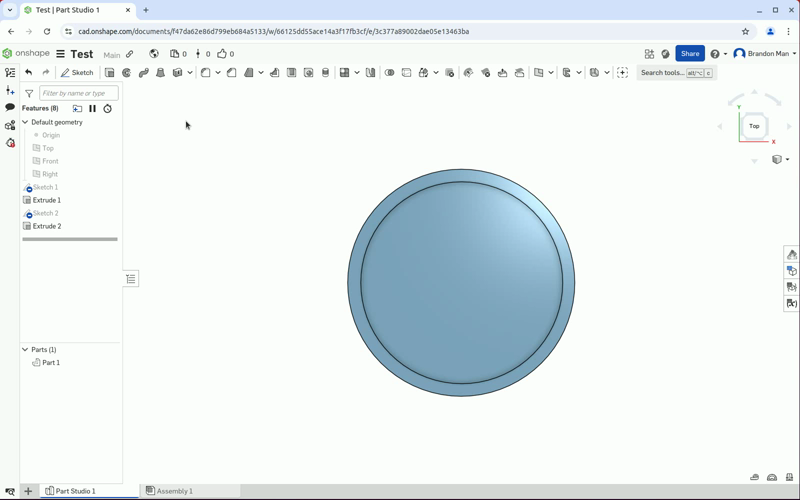
key(shift+h)
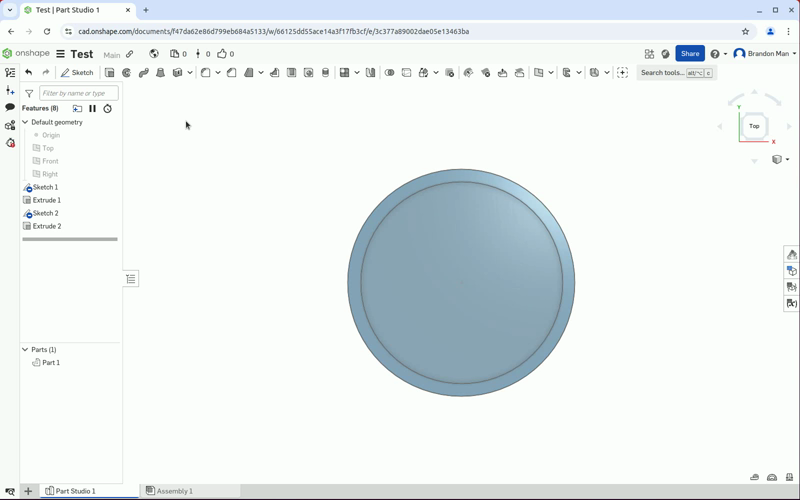
key(shift+7)
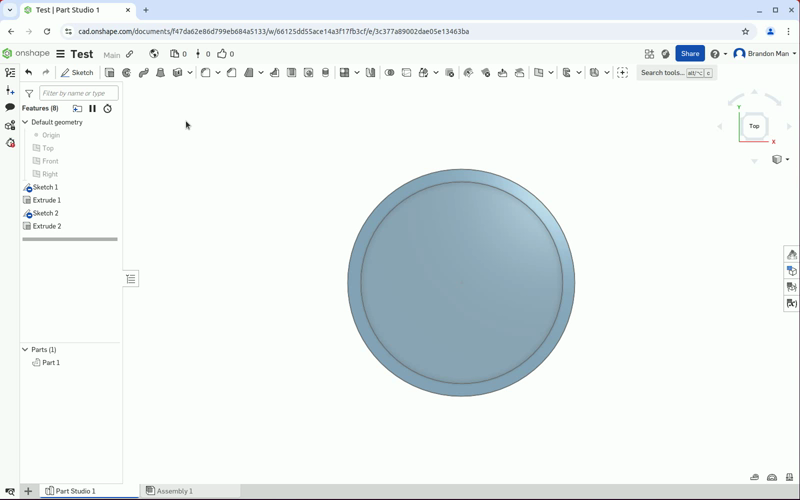
key(up, 3)
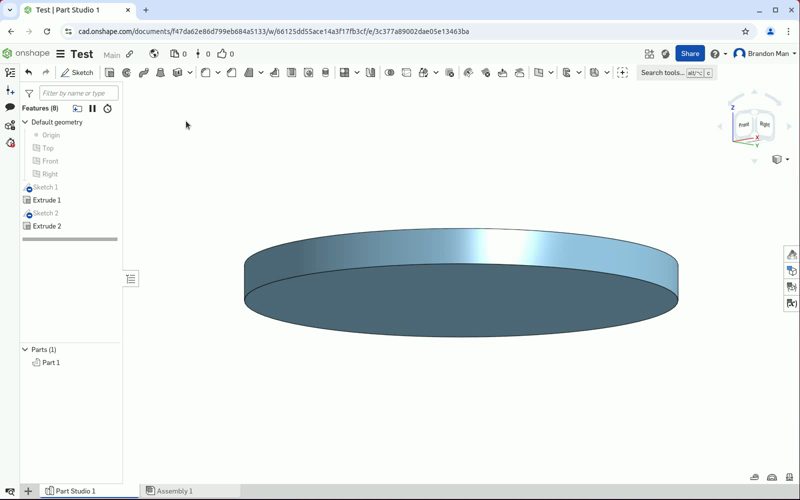
key(left, 3)
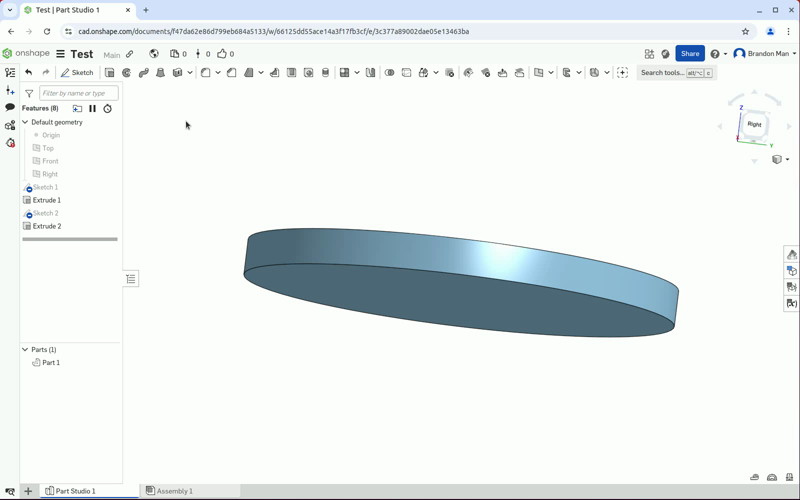
key(right, 3)
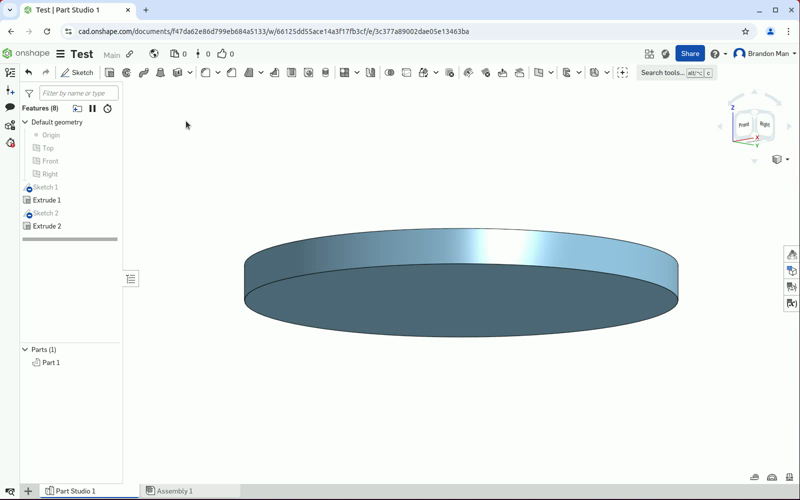
key(down, 3)
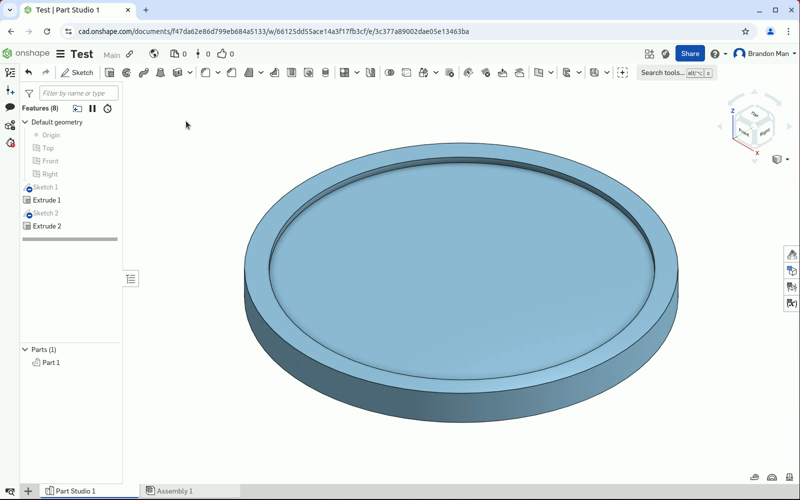
mouse_move(73, 189)
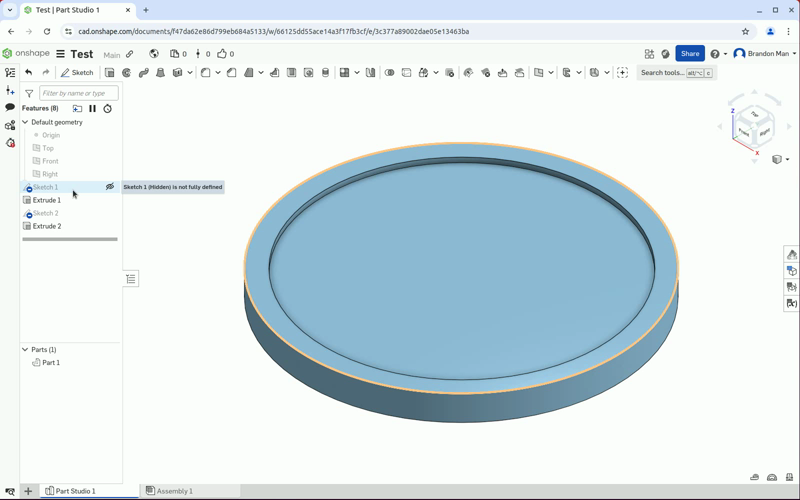
click(73, 189)